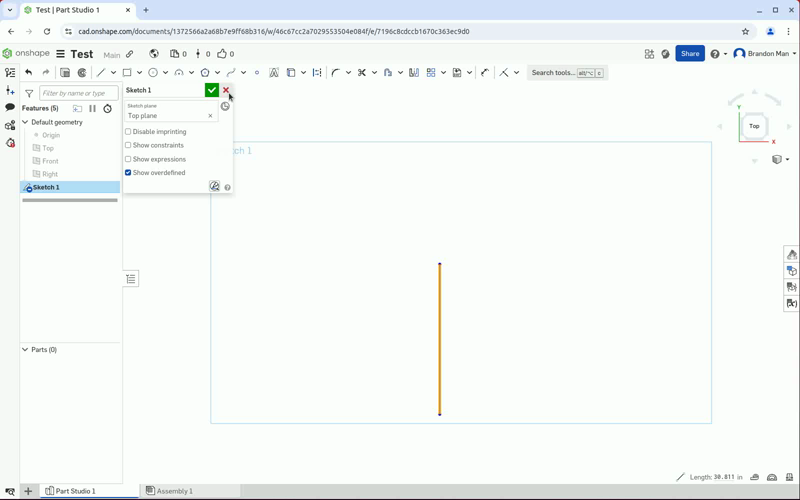
key(shift+h)
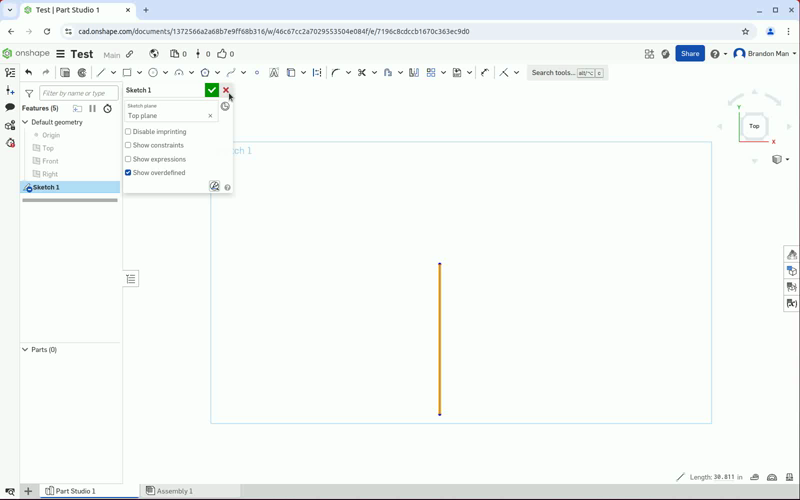
key(shift+s)
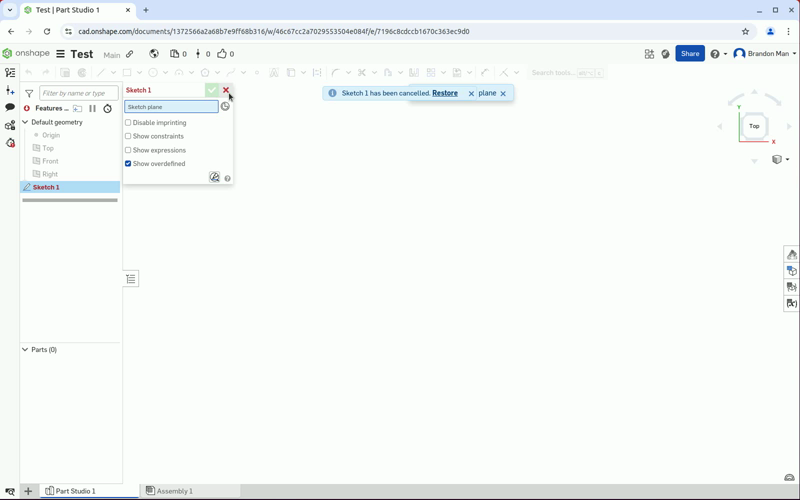
mouse_move(73, 150)
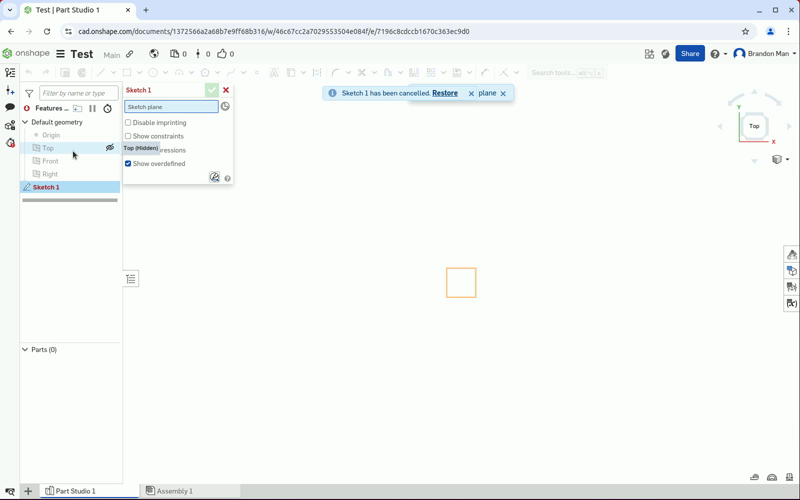
click(73, 150)
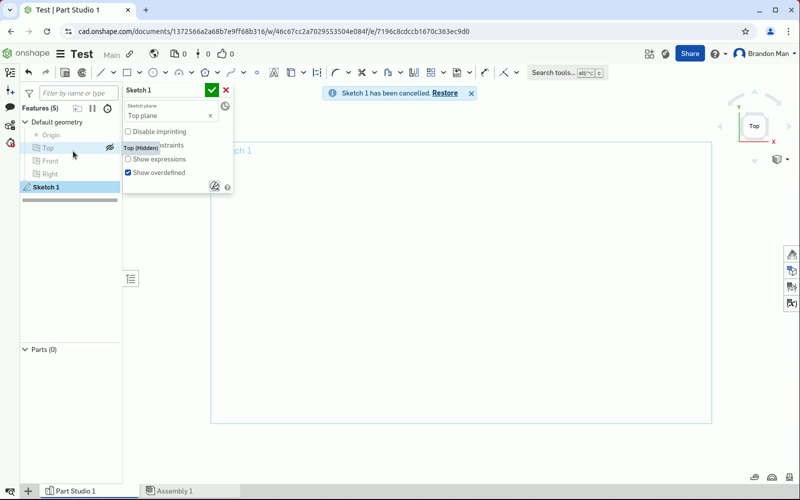
mouse_move(73, 352)
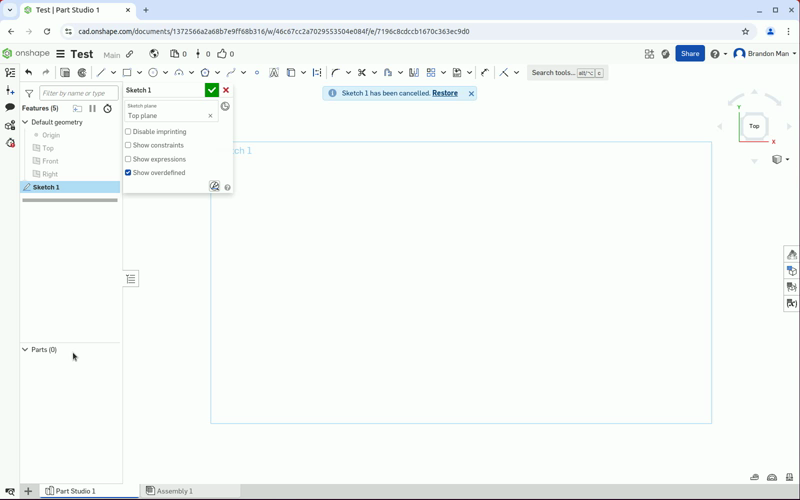
key(y)
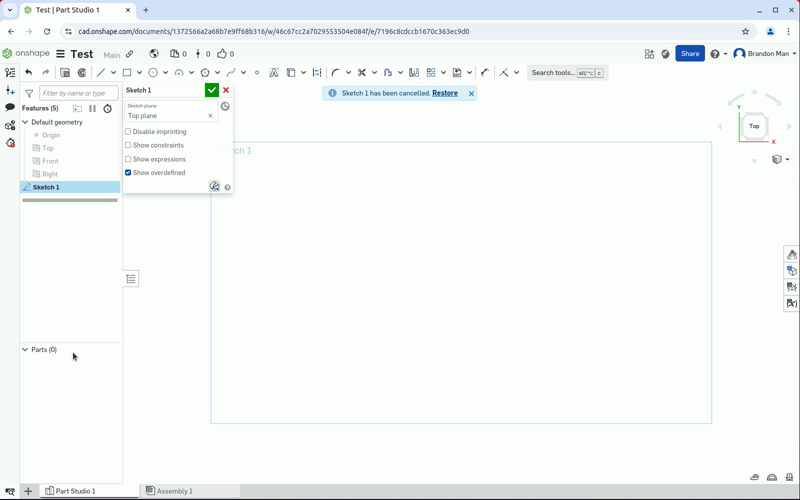
key(c)
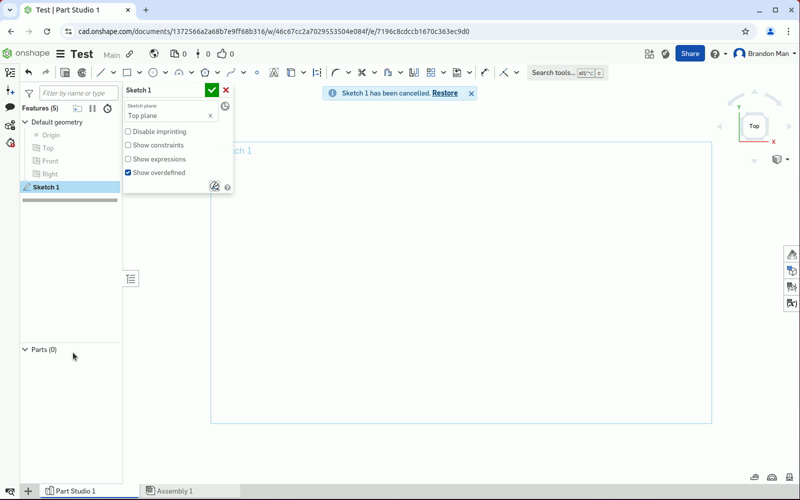
key_down(shift)
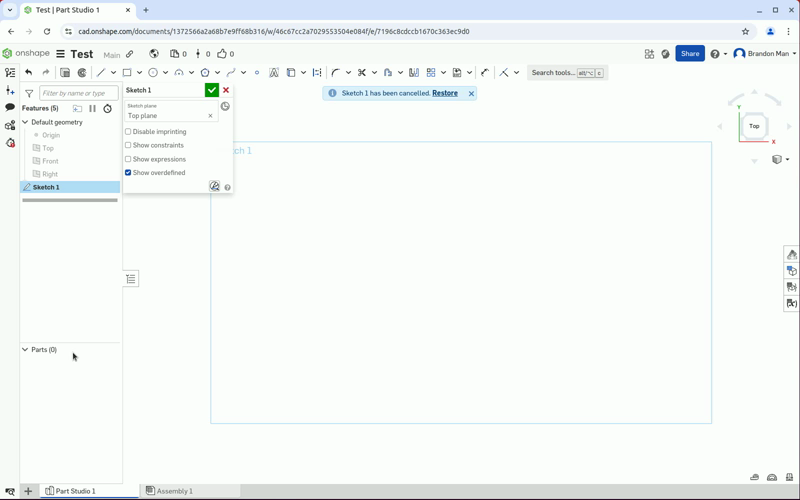
mouse_move(461, 282)
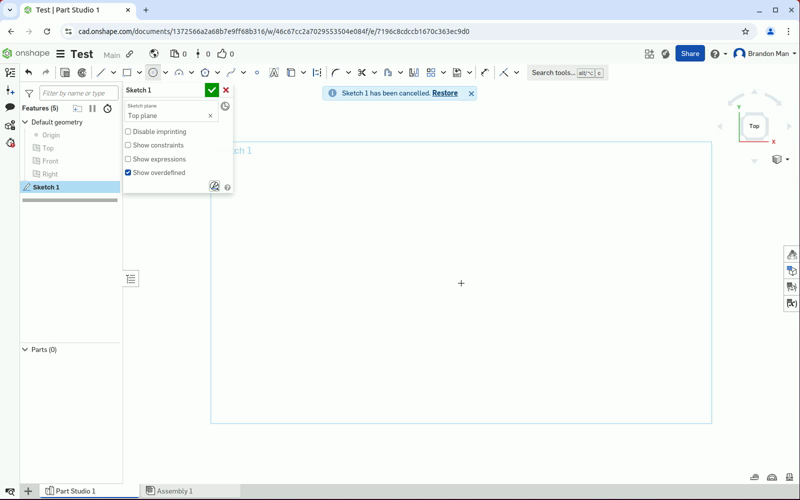
click(461, 282)
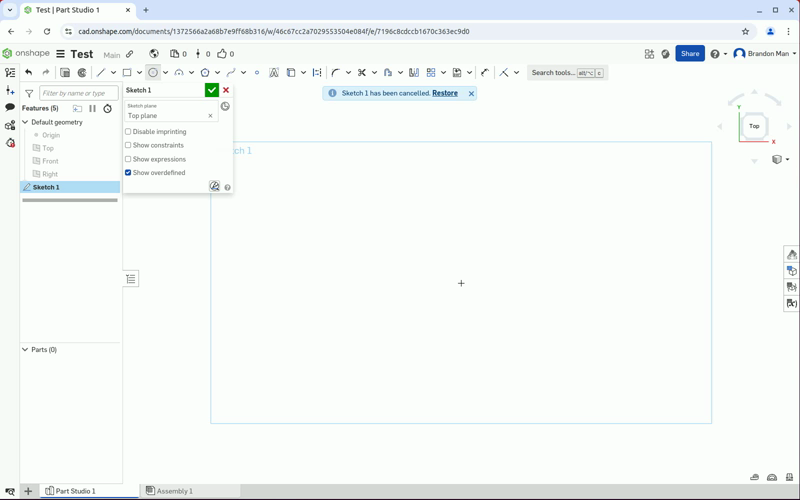
key_up(shift)
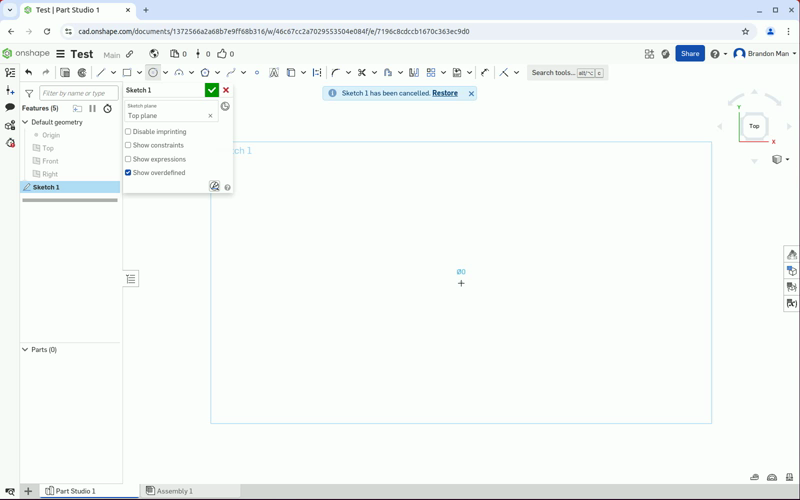
mouse_move(498, 282)
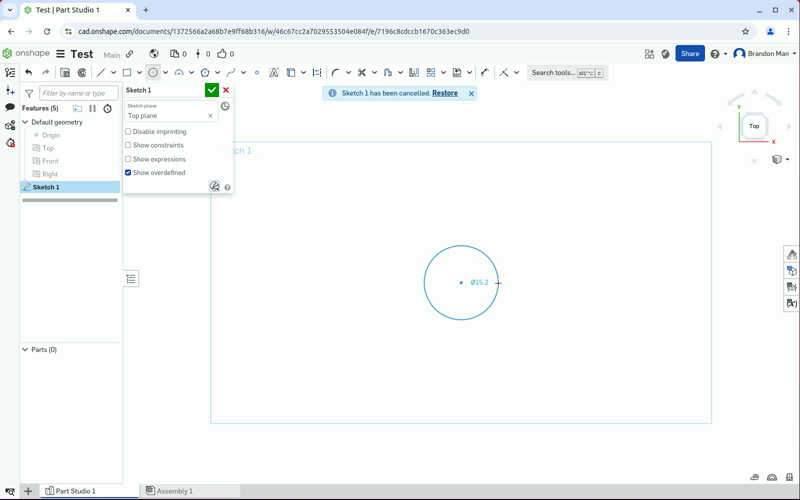
click(498, 282)
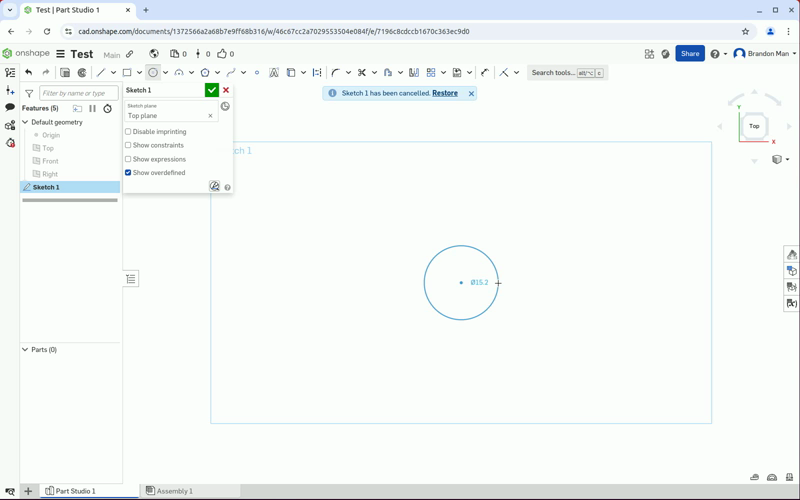
key(esc)
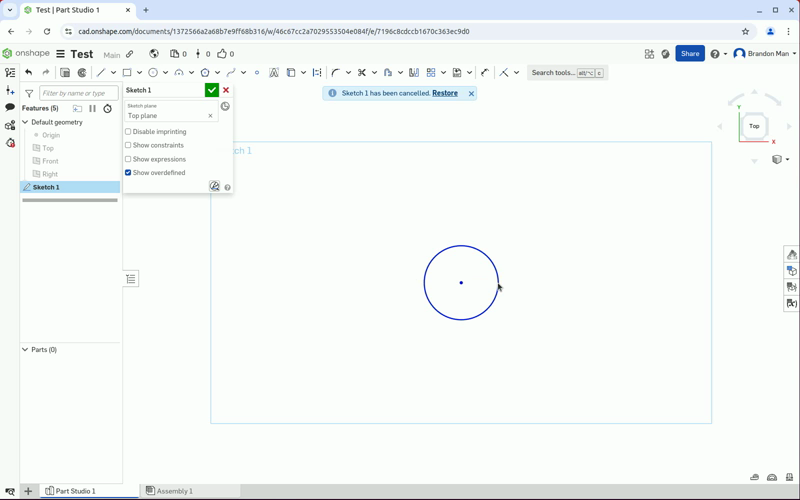
key(c)
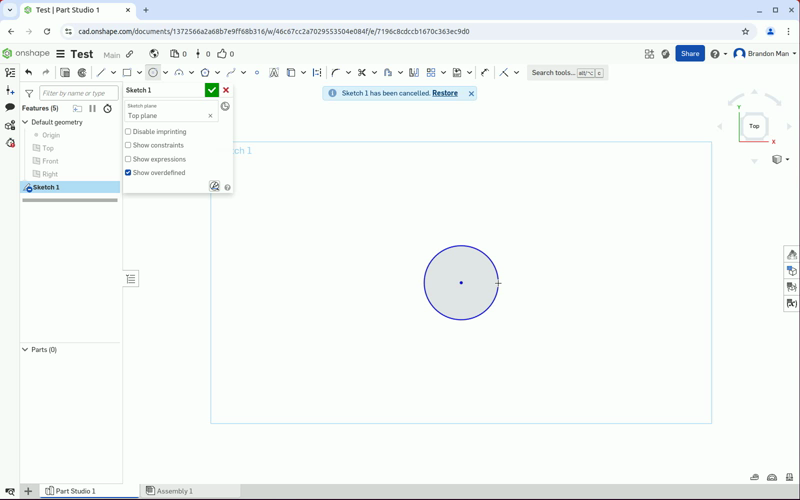
key_down(shift)
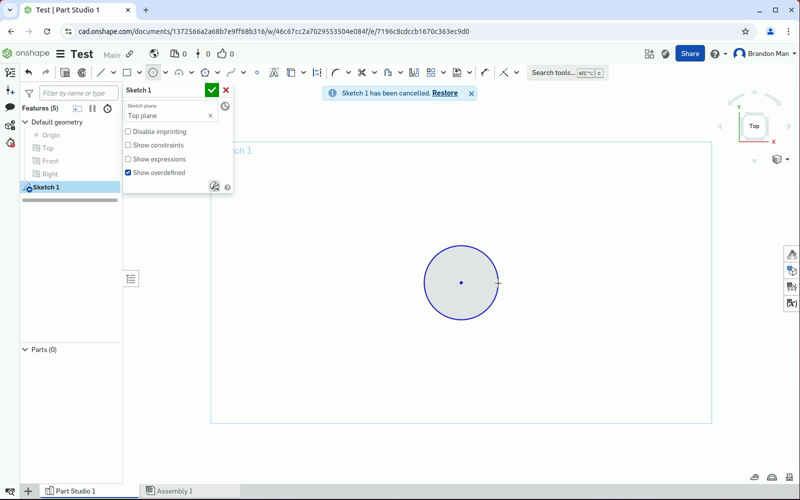
mouse_move(461, 282)
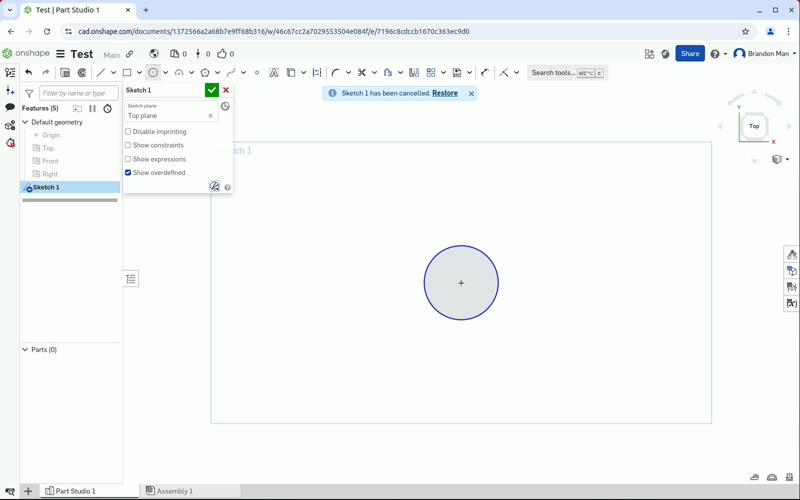
click(461, 282)
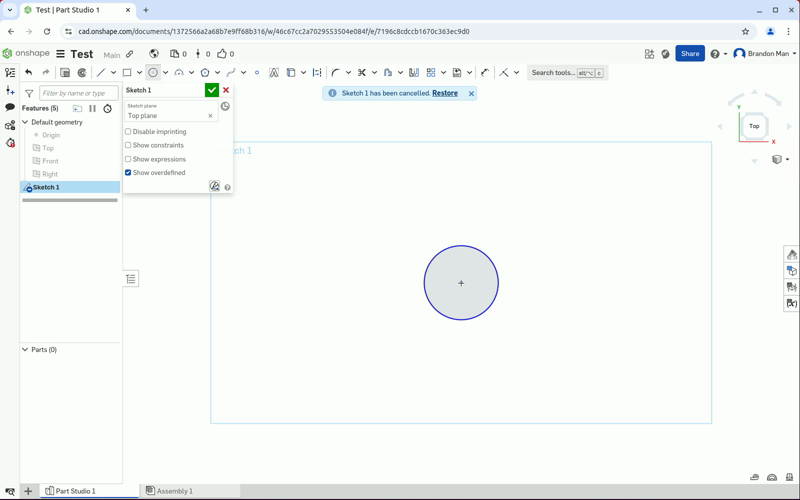
key_up(shift)
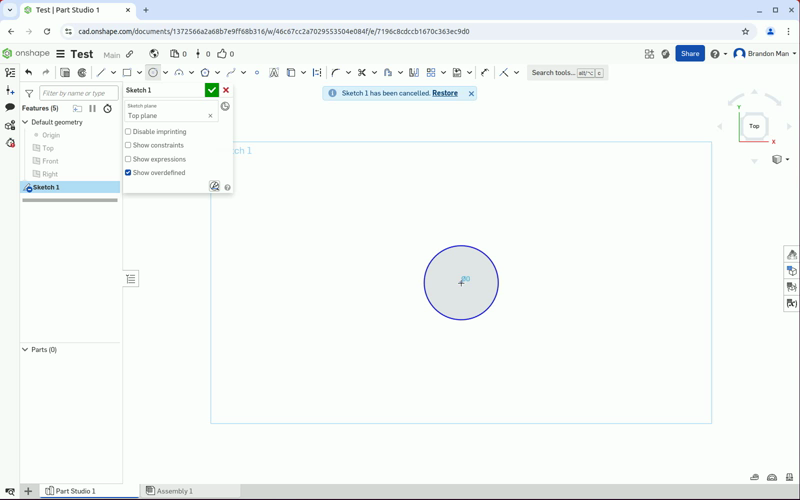
mouse_move(478, 282)
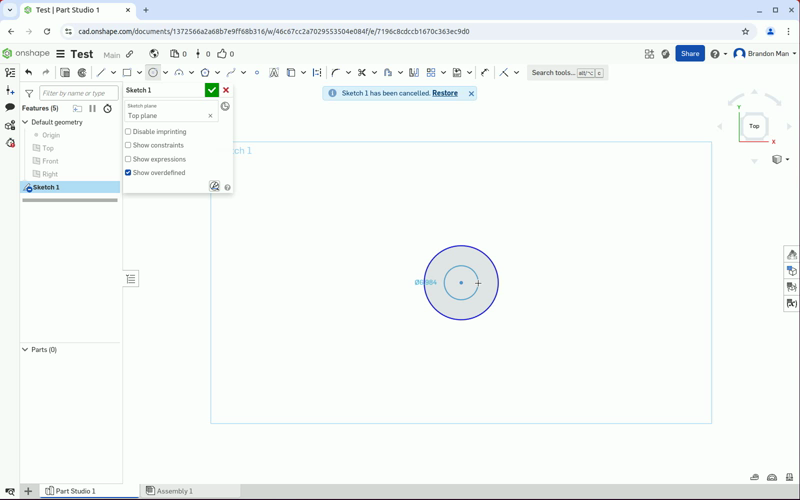
click(478, 282)
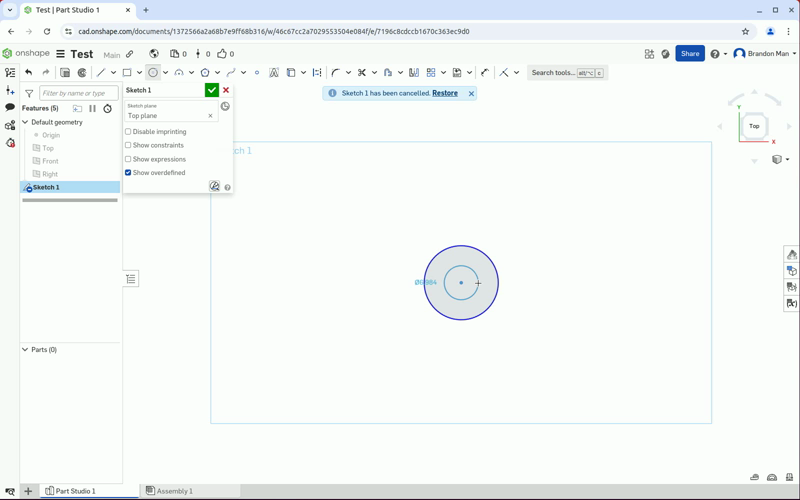
key(esc)
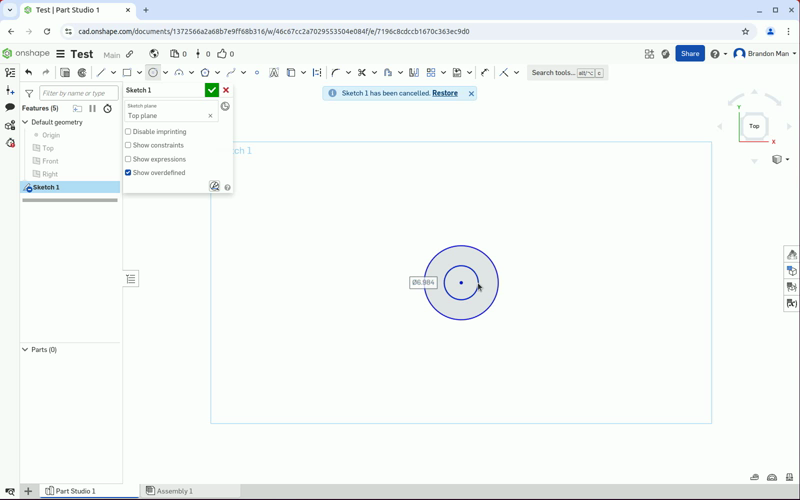
mouse_move(445, 260)
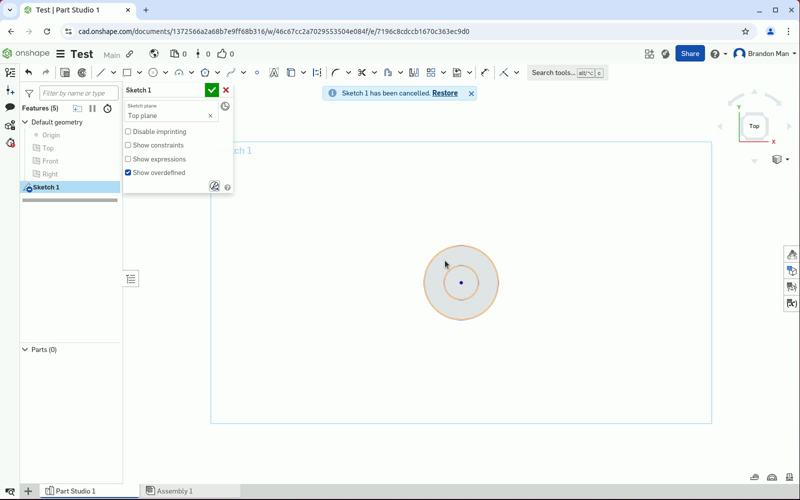
click(445, 260)
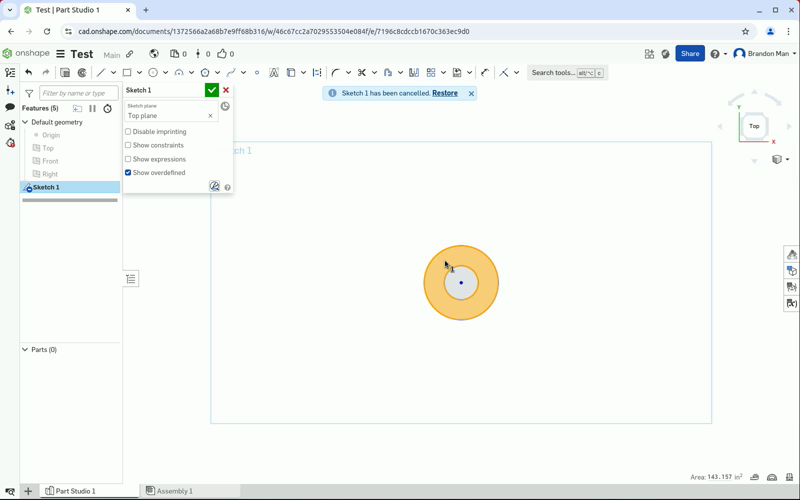
mouse_move(73, 352)
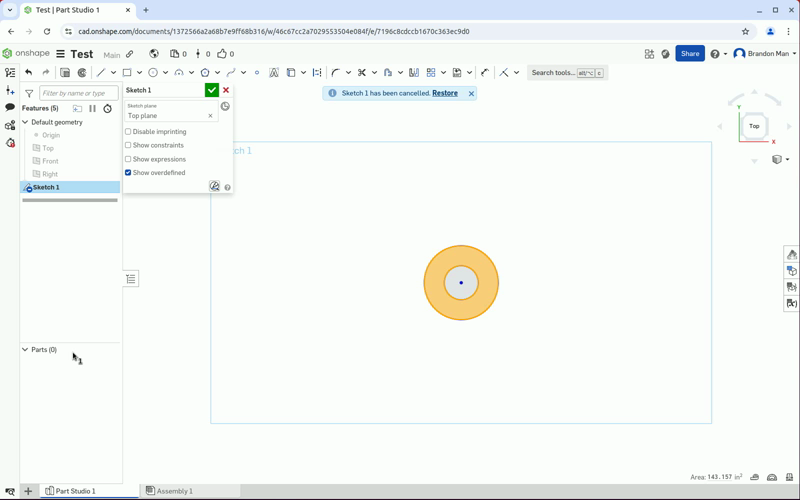
key(shift+y)
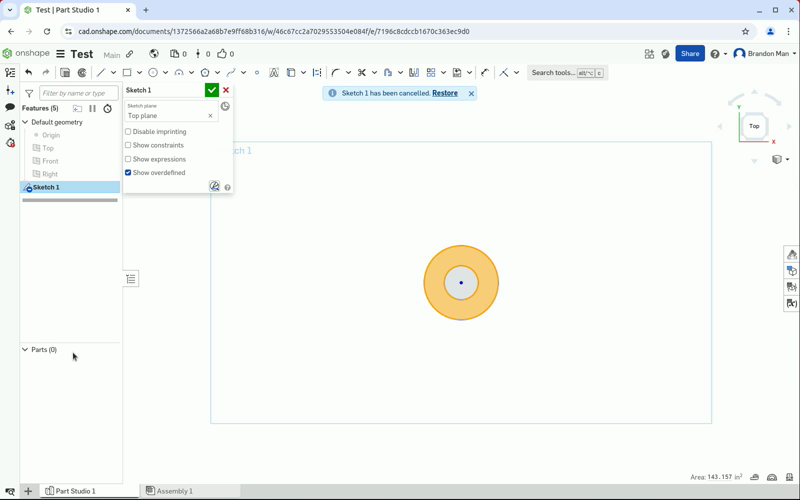
key(shift+e)
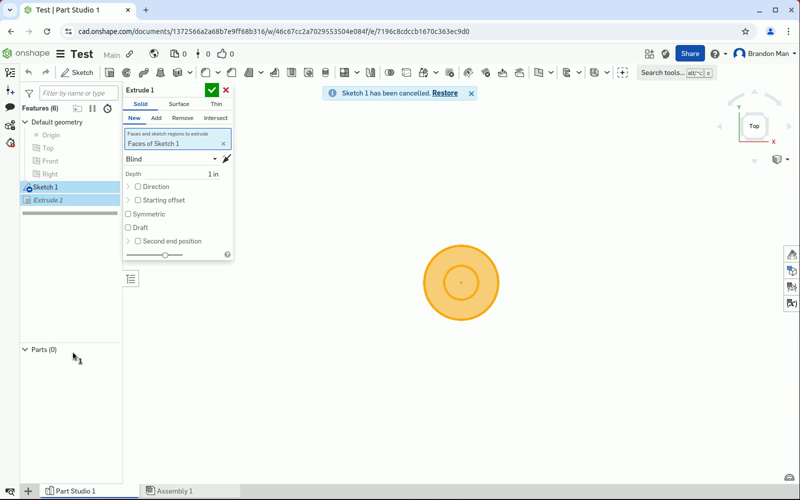
mouse_move(143, 106)
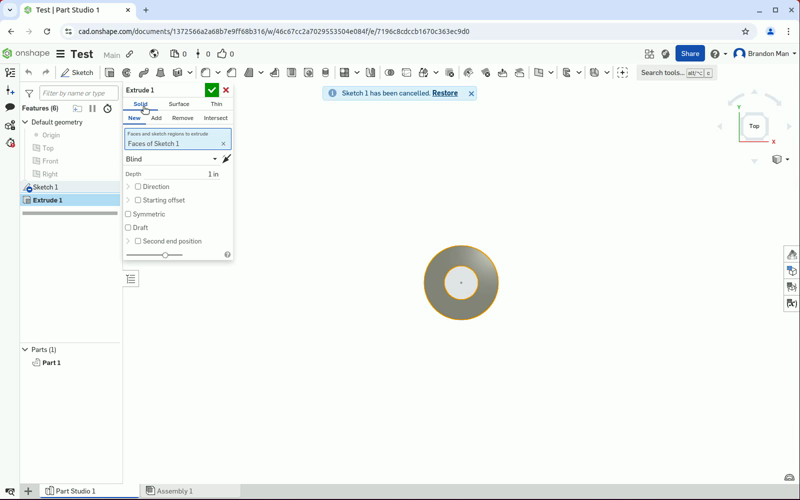
click(143, 106)
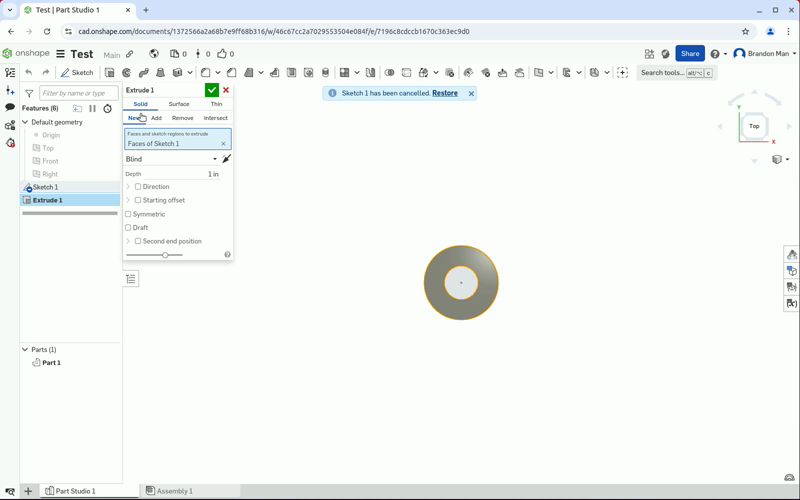
mouse_move(137, 120)
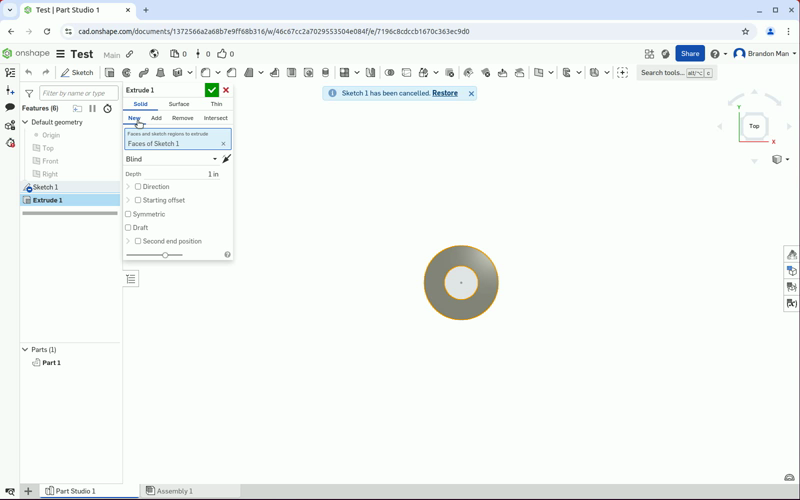
click(137, 120)
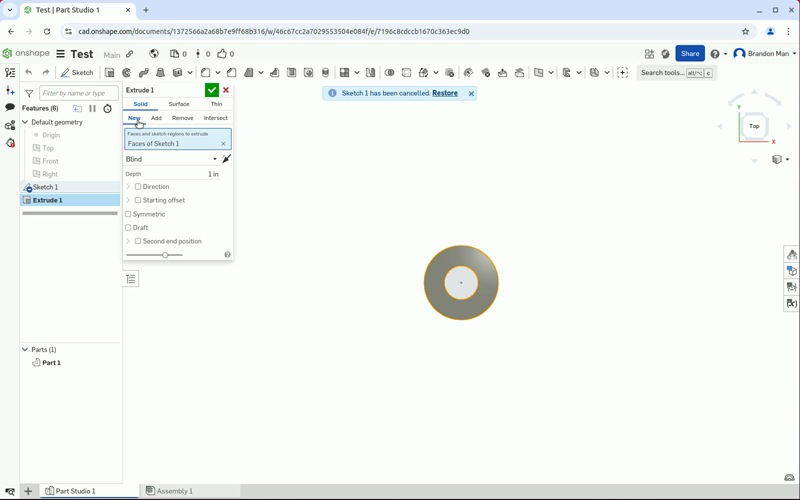
key(tab, 4)
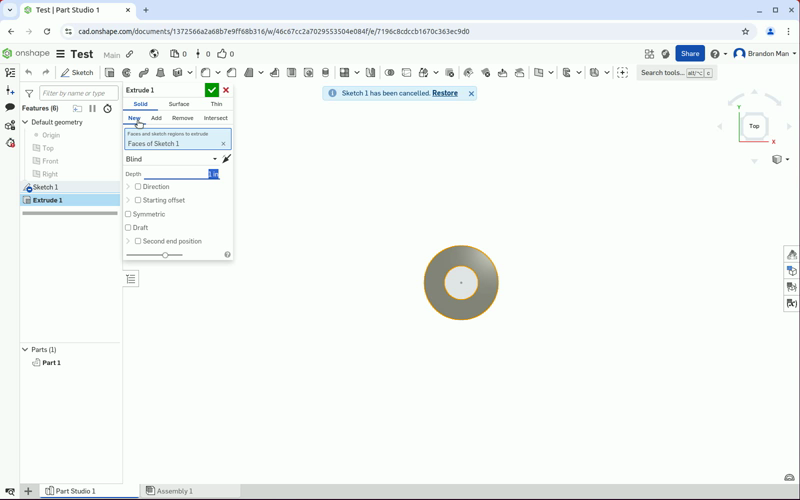
text(23.108)
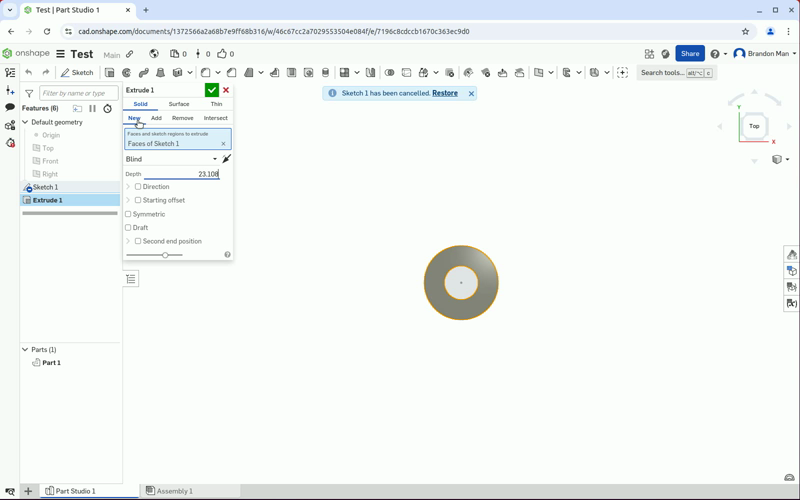
key(enter)
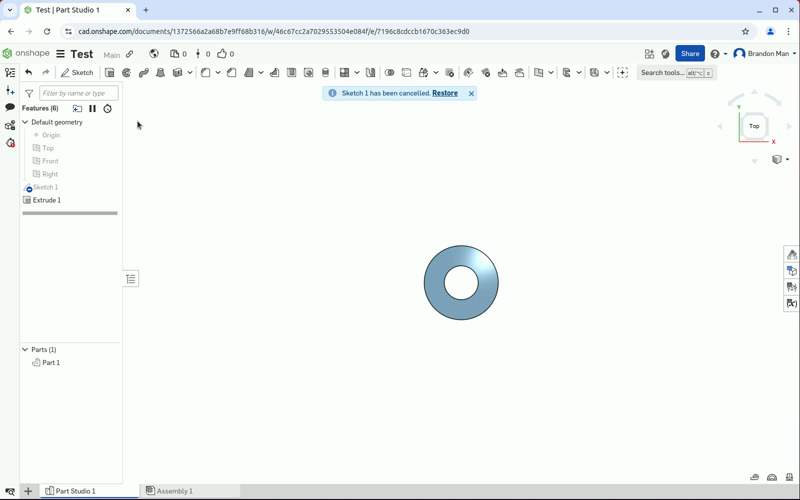
key(shift+h)
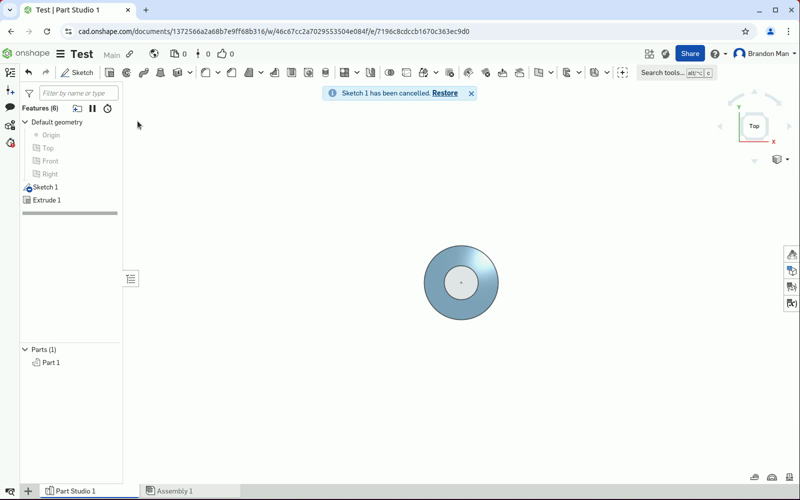
key(shift+h)
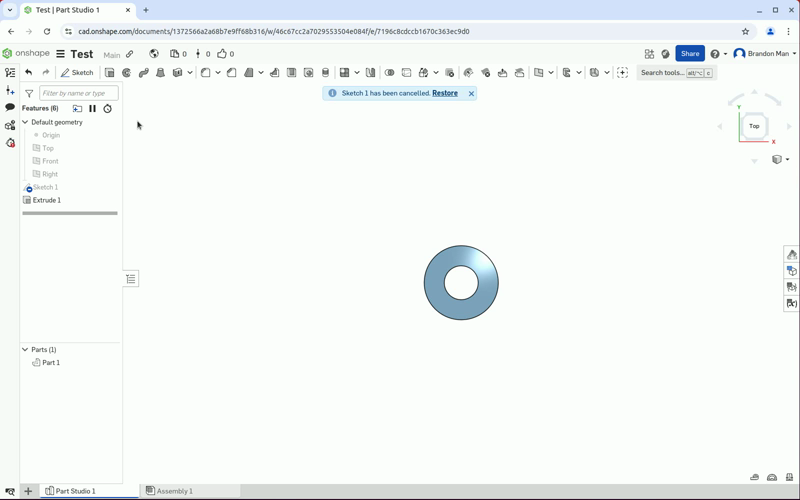
mouse_move(73, 189)
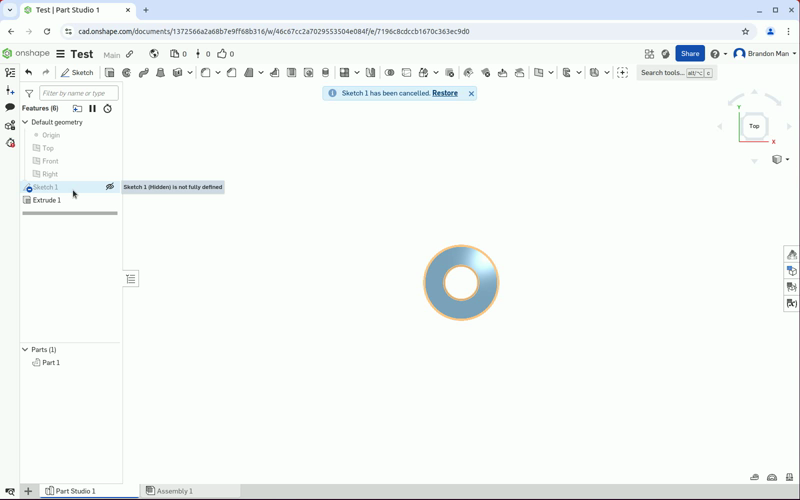
click(73, 189)
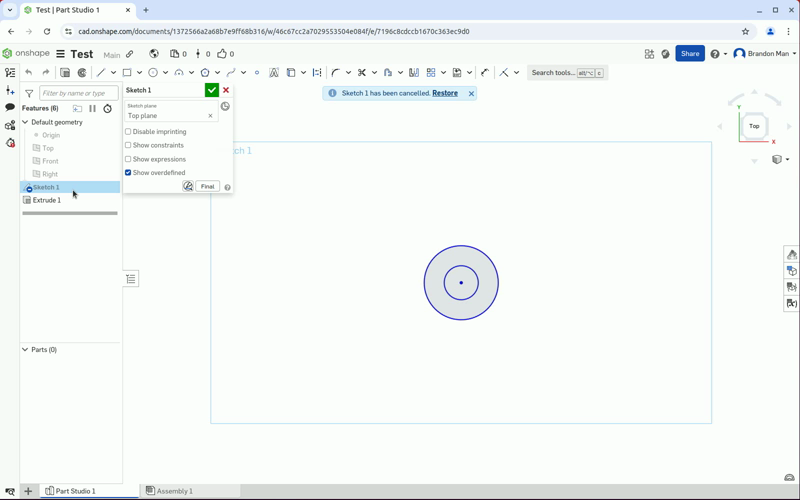
mouse_move(229, 92)
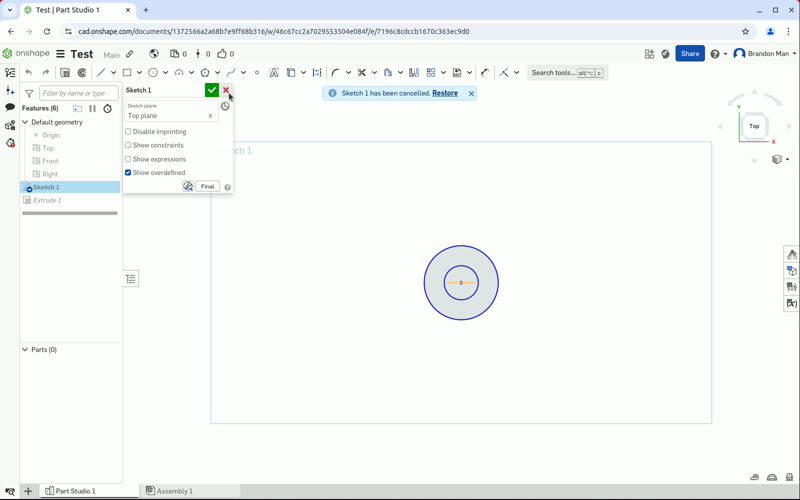
click(229, 92)
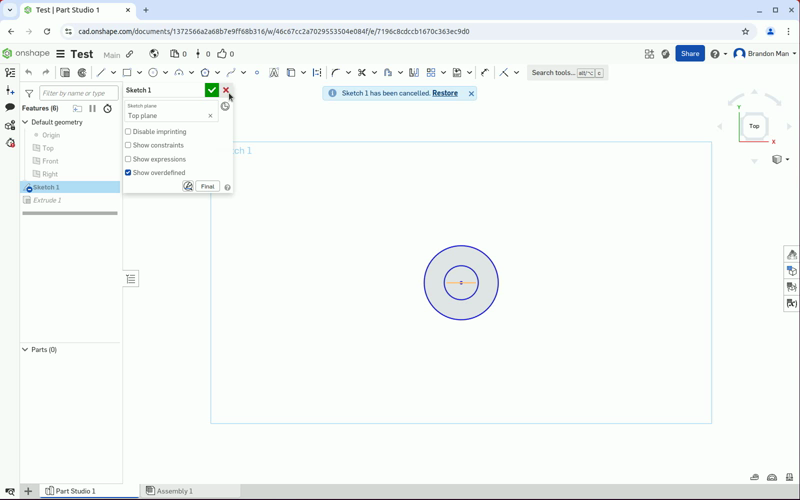
key(shift+s)
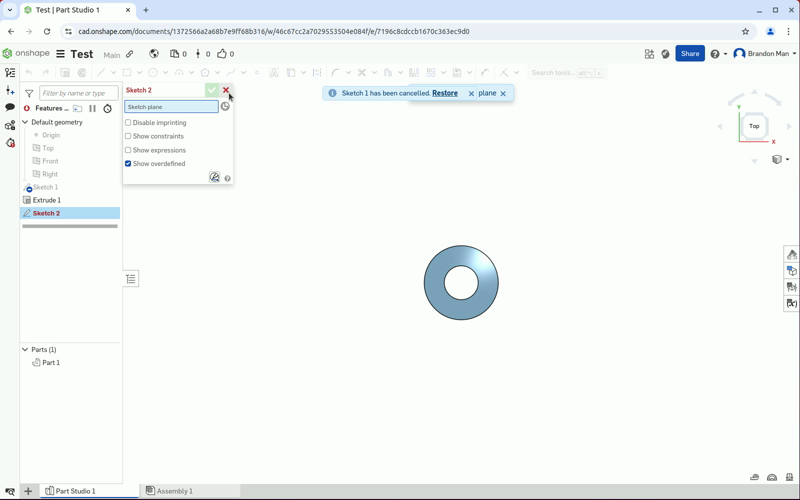
mouse_move(73, 150)
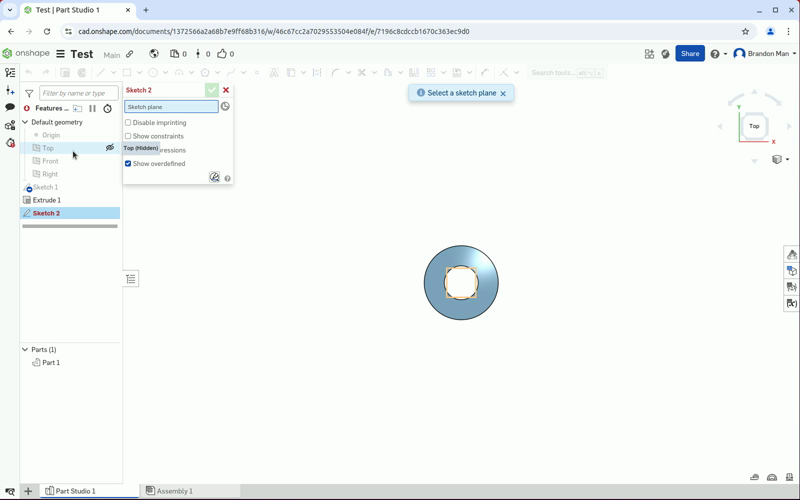
click(73, 150)
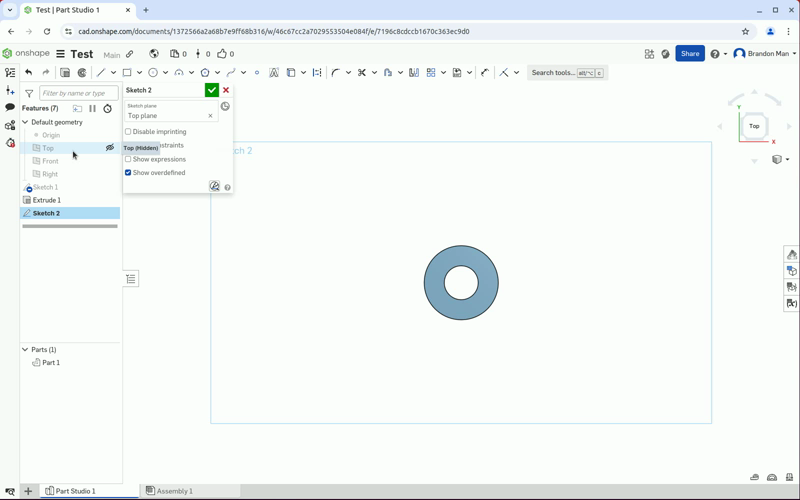
mouse_move(73, 352)
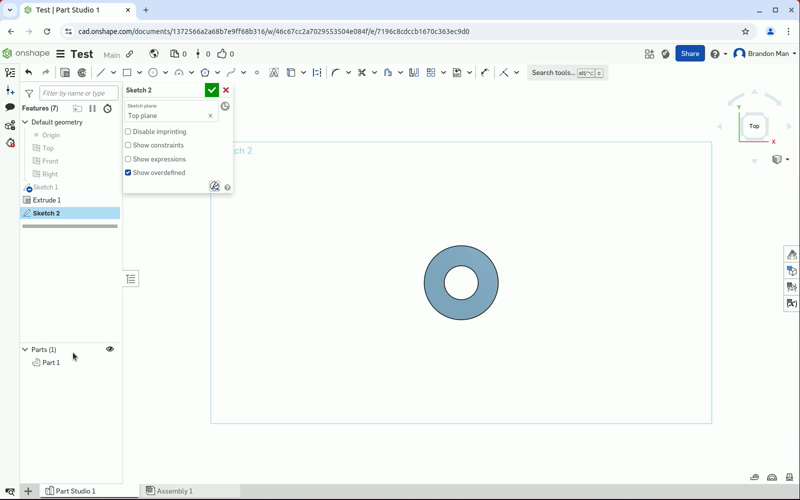
key(y)
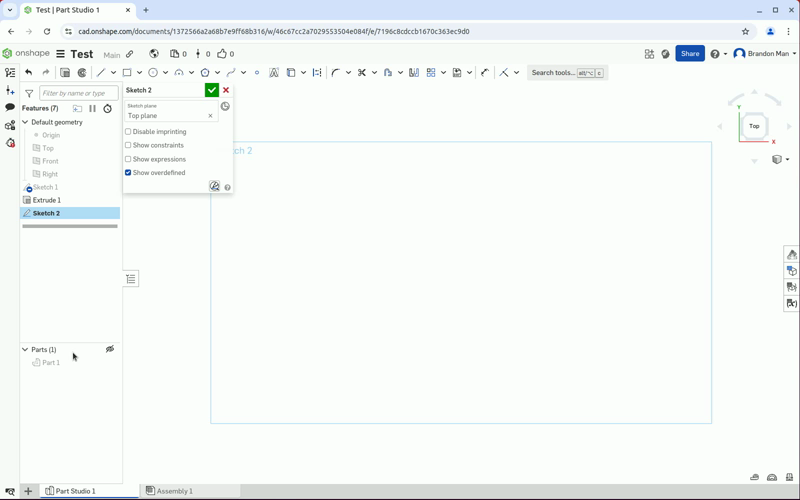
key(c)
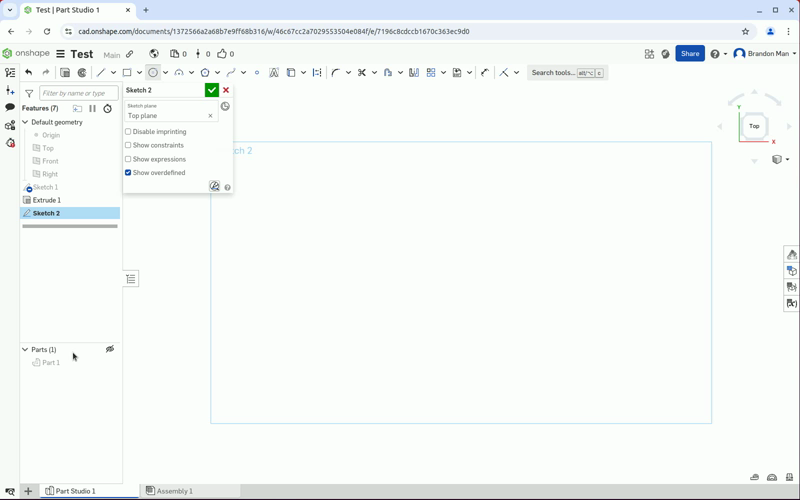
key_down(shift)
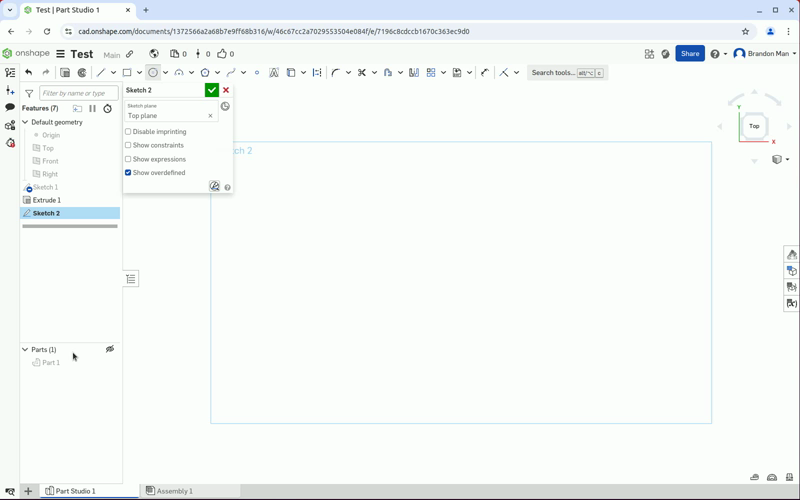
mouse_move(461, 282)
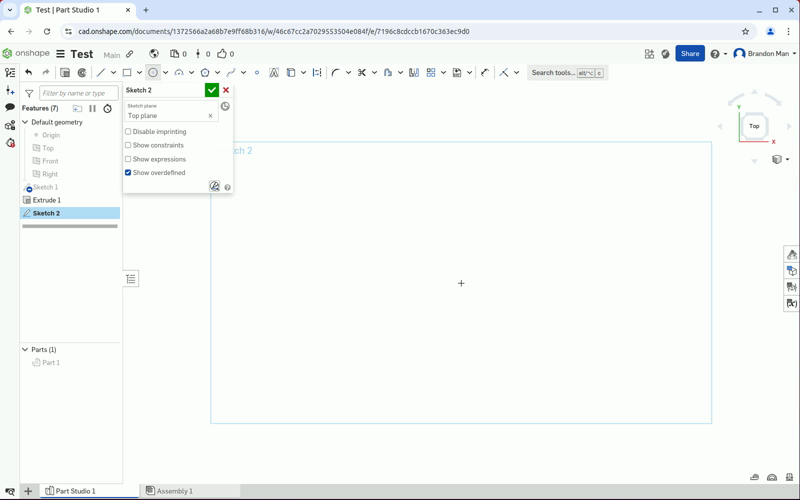
click(461, 282)
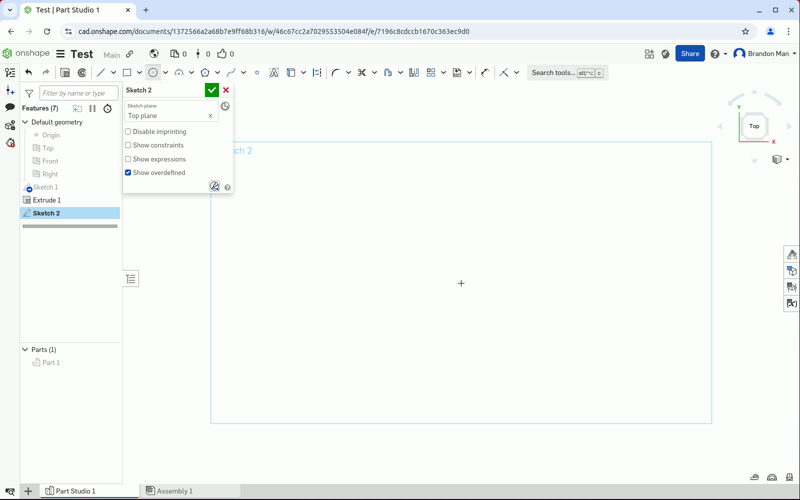
key_up(shift)
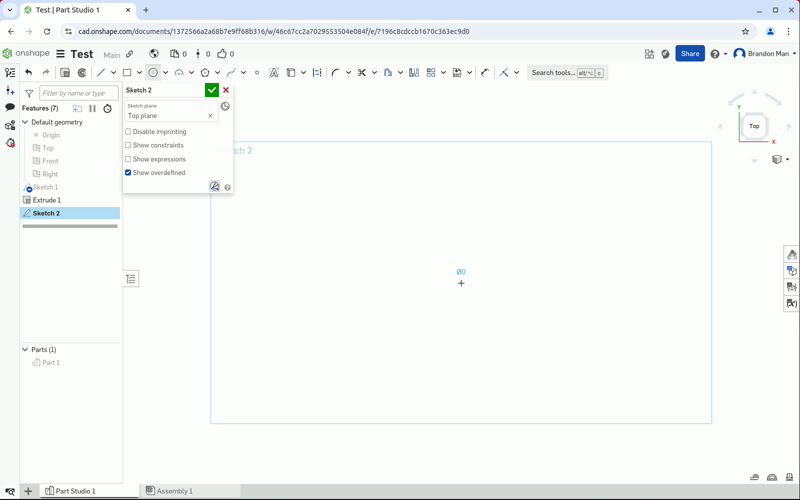
mouse_move(518, 282)
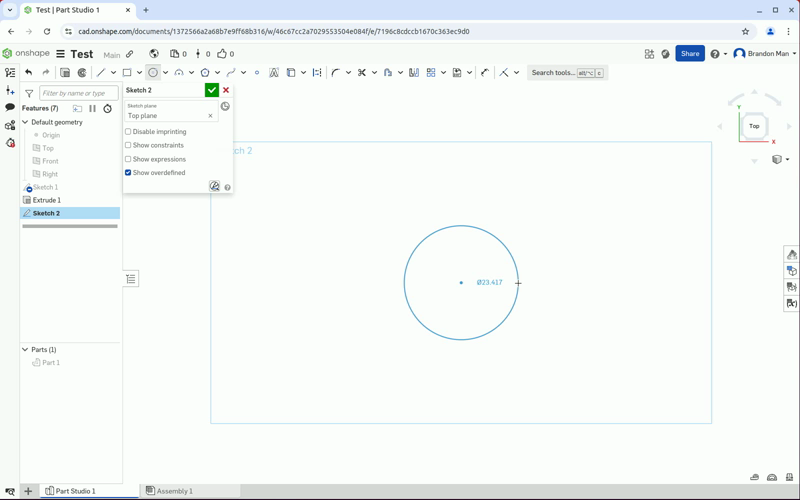
click(518, 282)
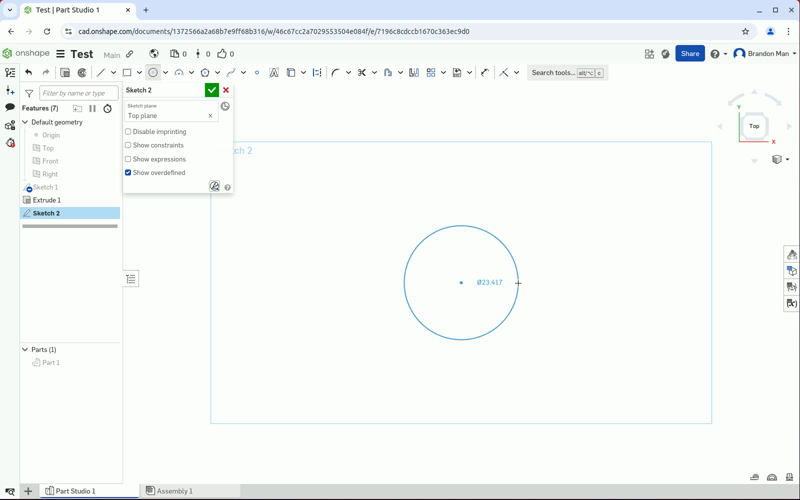
key(esc)
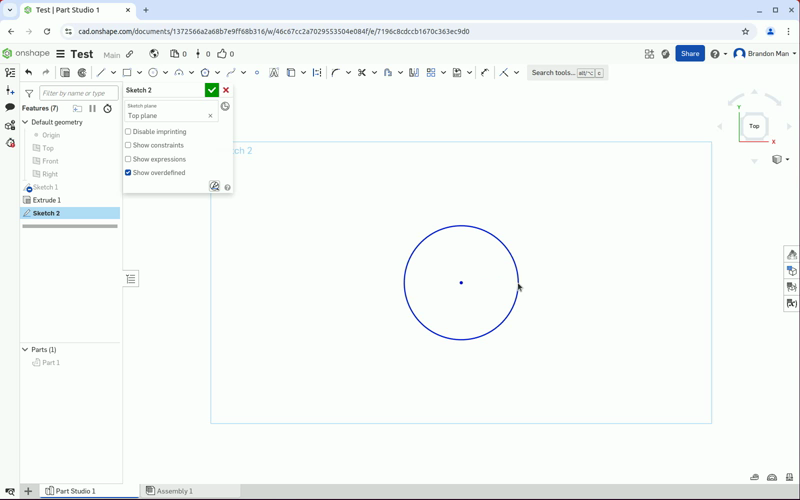
mouse_move(489, 311)
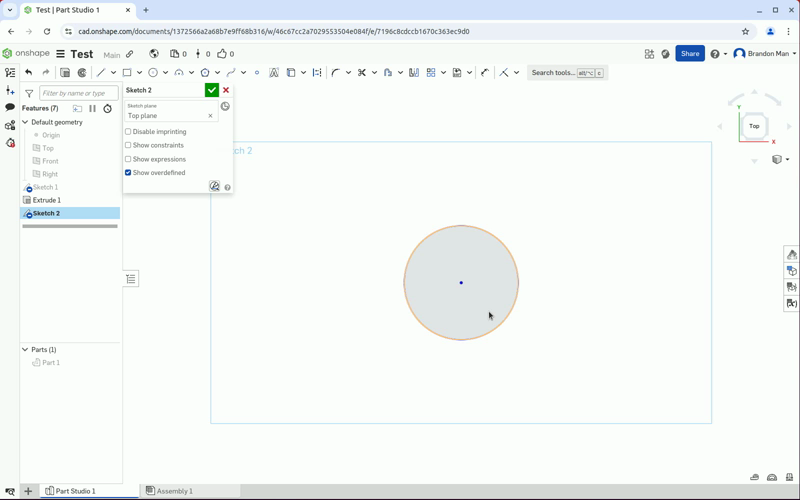
click(489, 311)
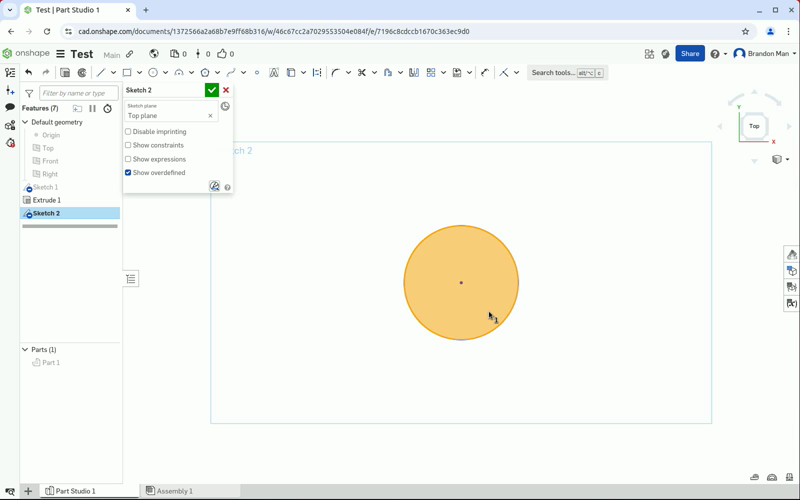
mouse_move(73, 352)
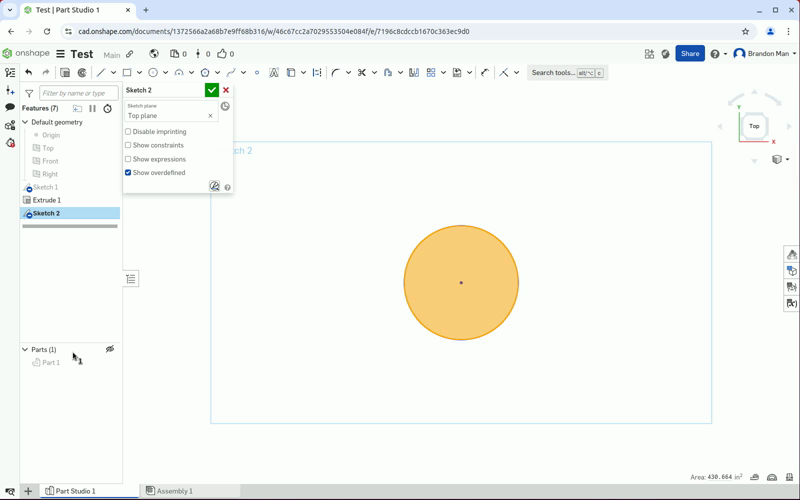
key(shift+y)
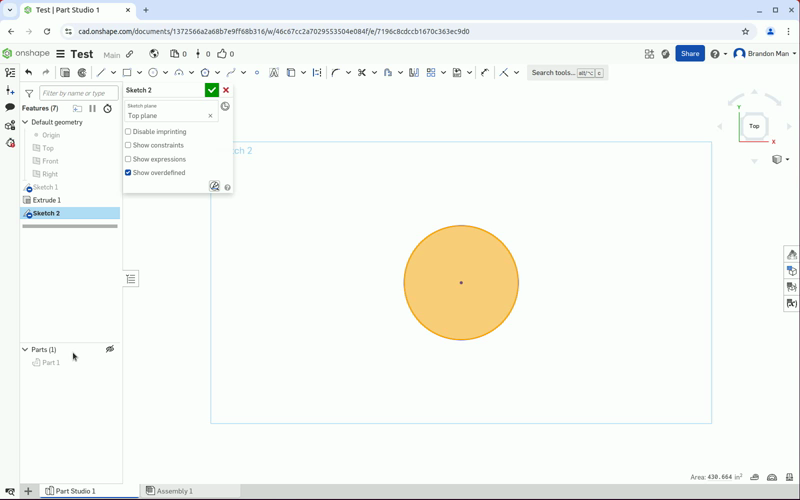
key(shift+e)
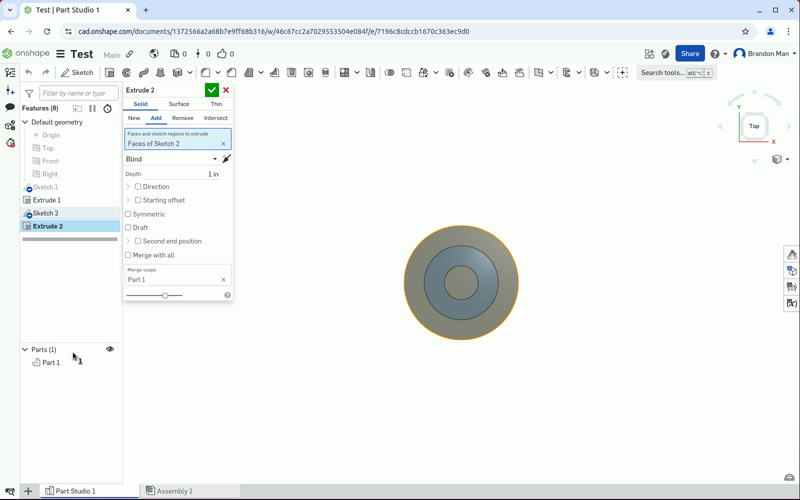
mouse_move(143, 106)
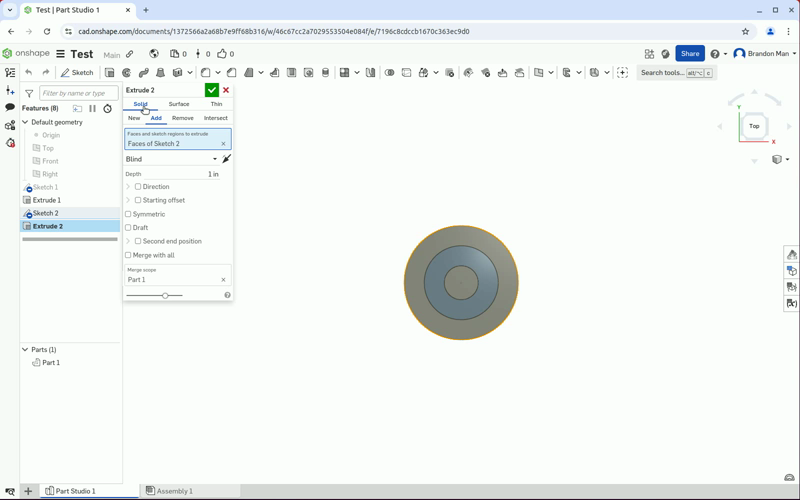
click(143, 106)
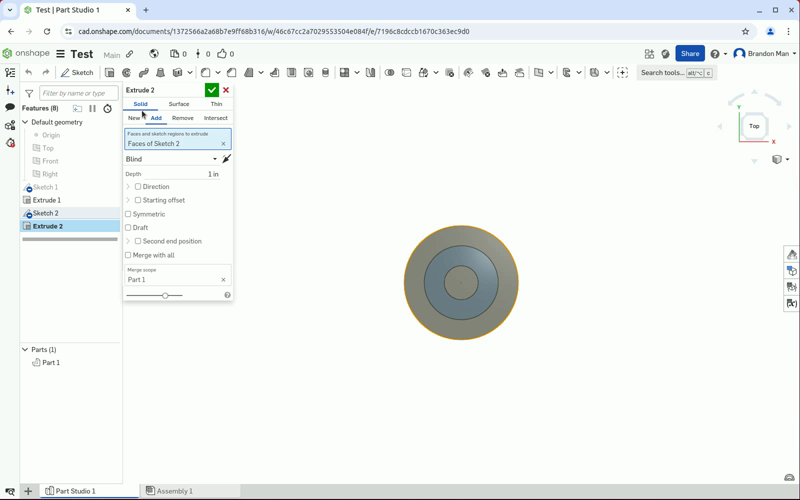
mouse_move(137, 120)
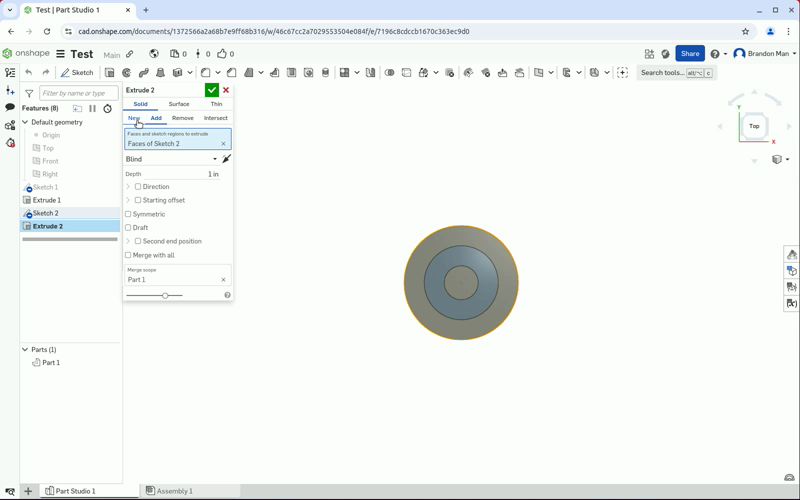
click(137, 120)
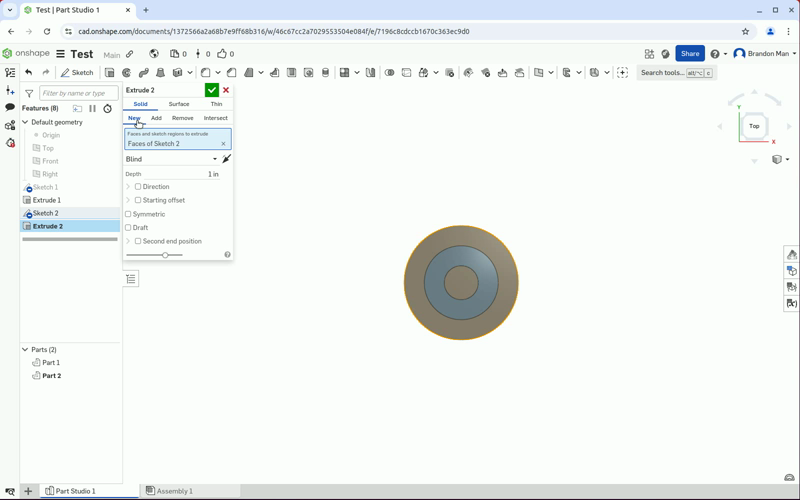
key(tab, 4)
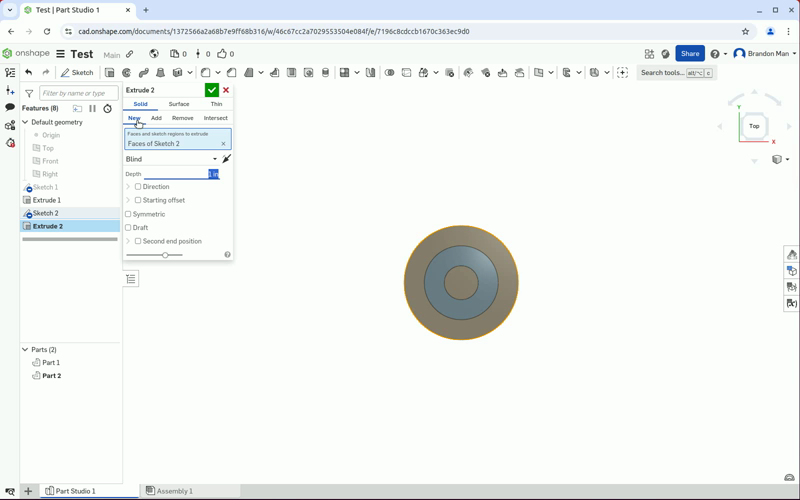
text(4.574)
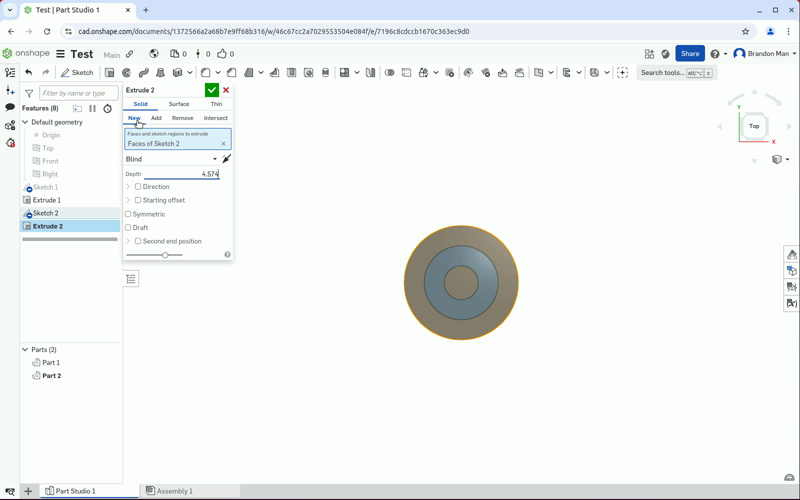
key(enter)
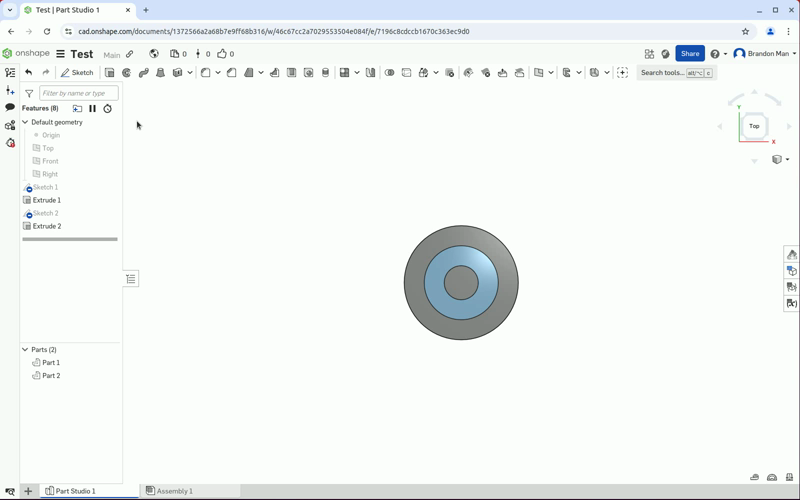
key(shift+h)
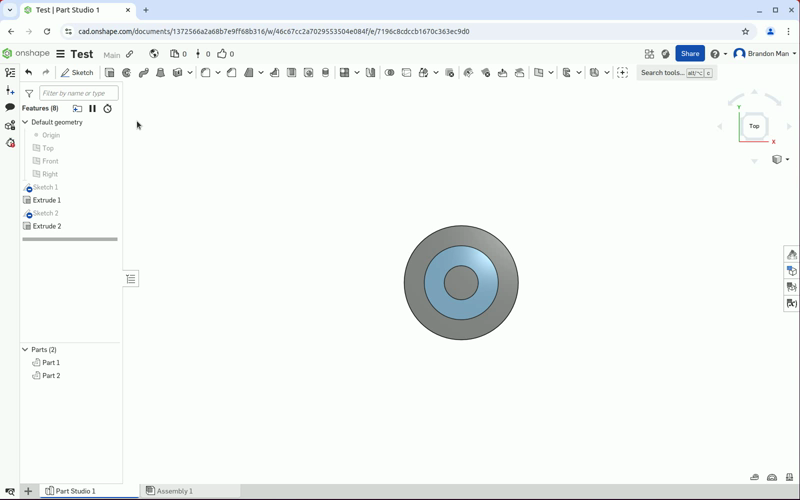
key(shift+h)
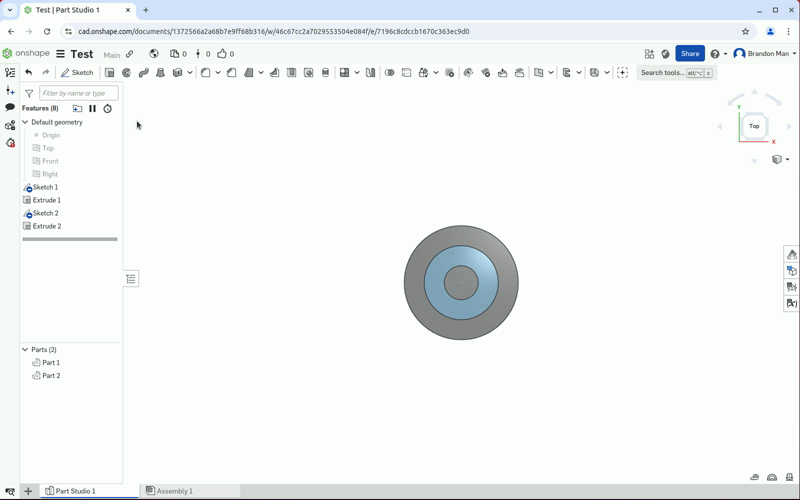
key(shift+7)
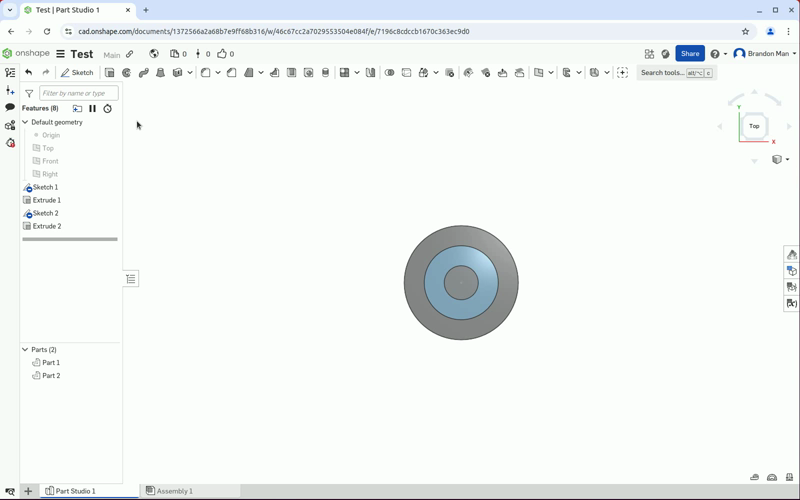
key(up, 3)
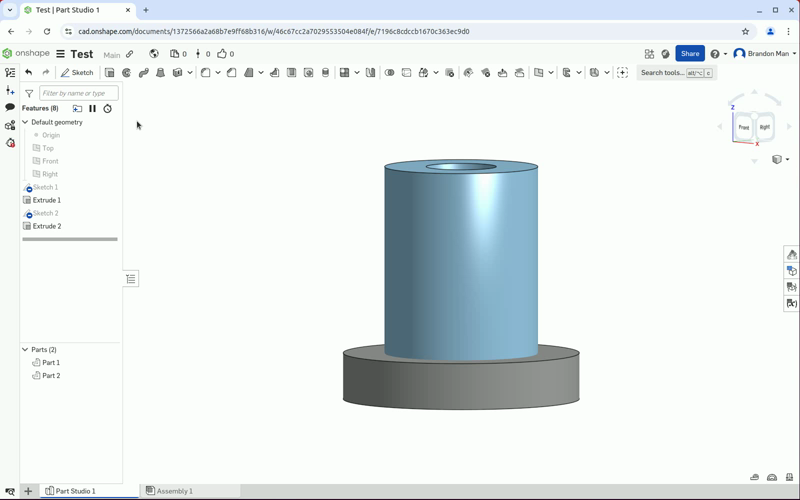
key(left, 3)
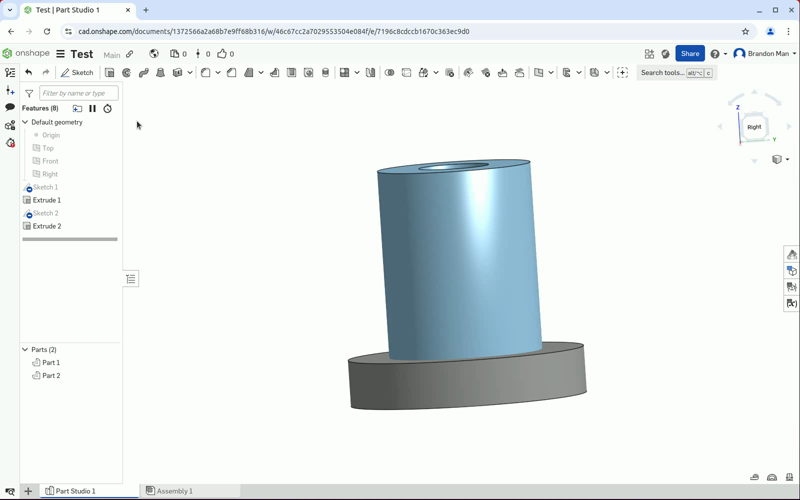
key(right, 3)
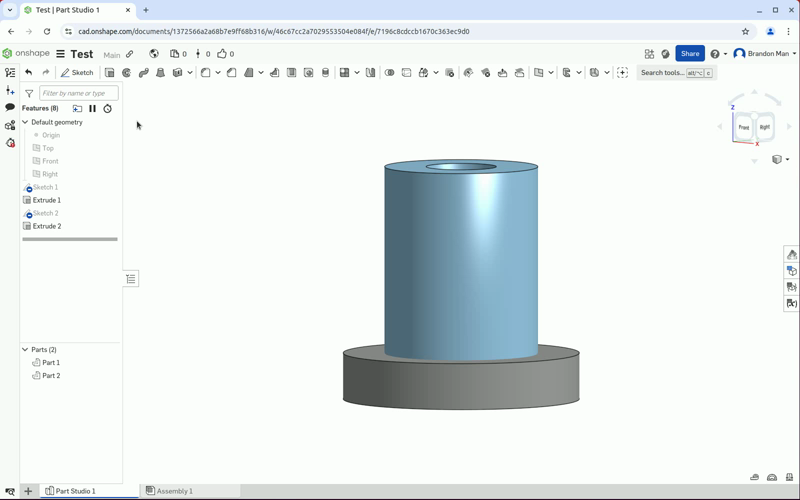
key(down, 3)
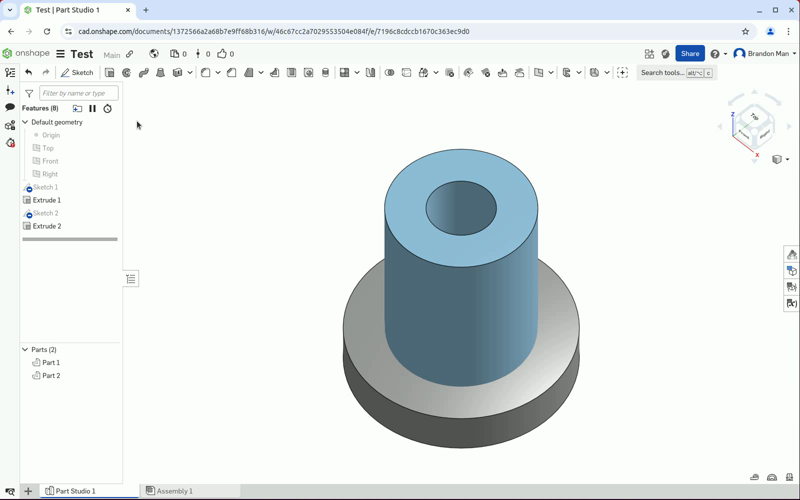
mouse_move(73, 189)
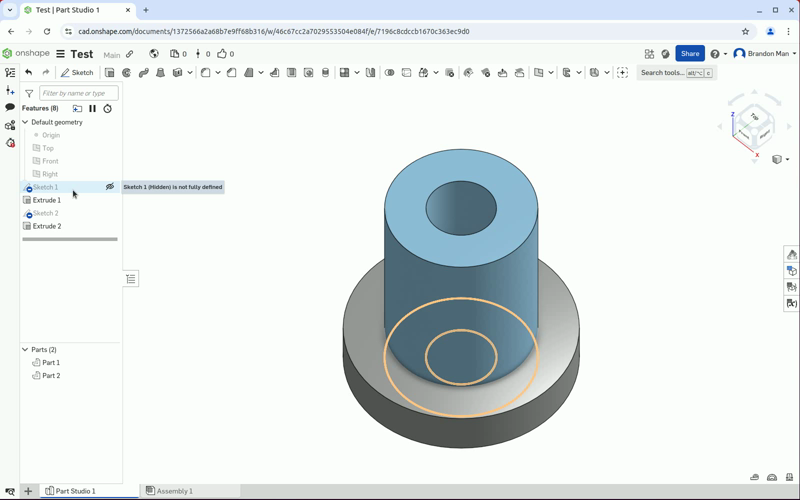
click(73, 189)